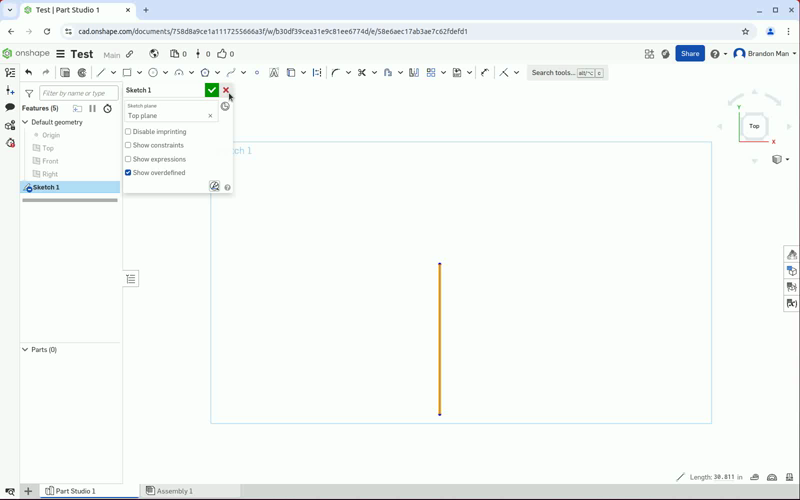
key(shift+h)
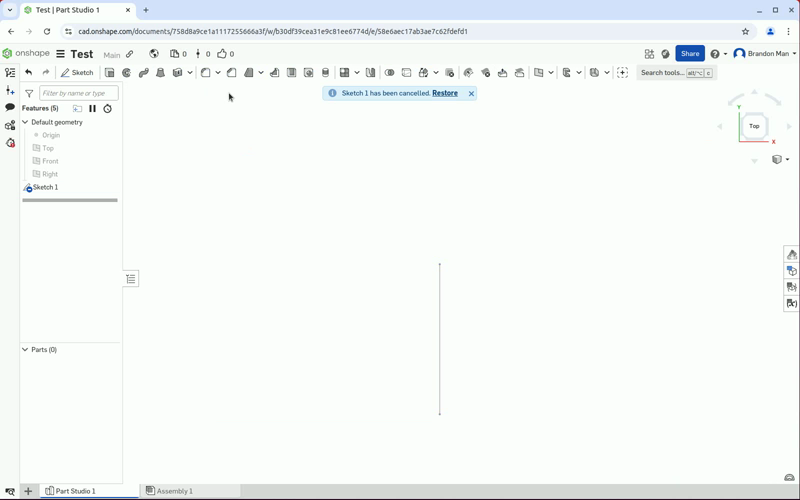
key(shift+s)
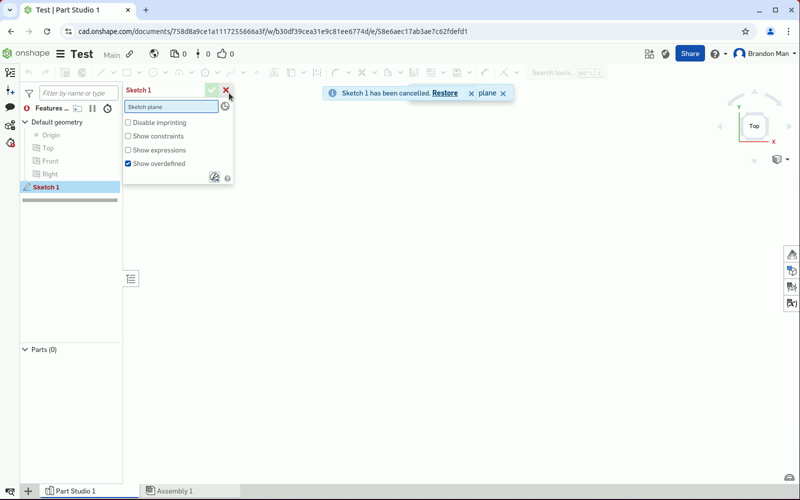
mouse_move(73, 150)
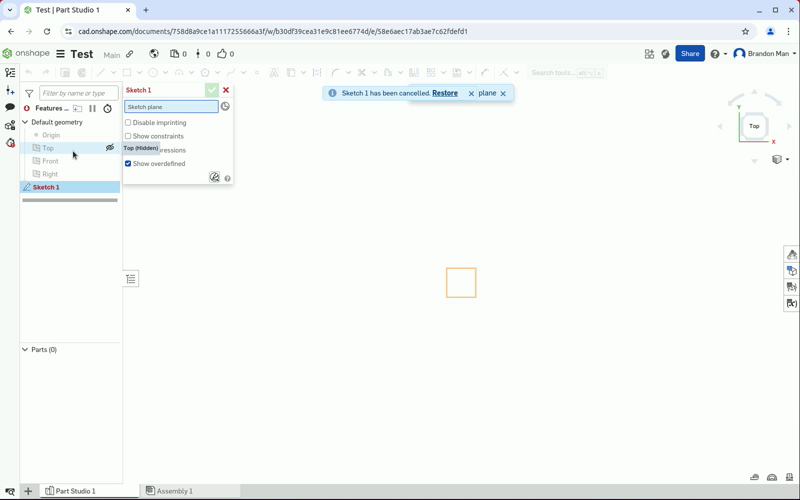
click(73, 150)
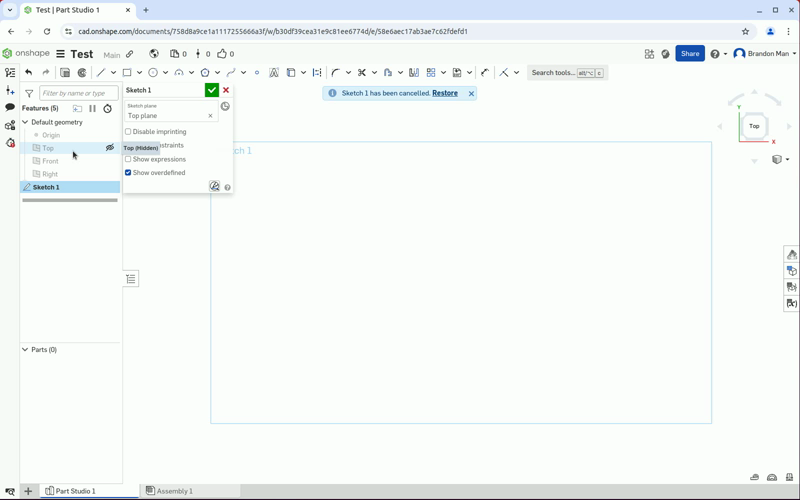
mouse_move(73, 352)
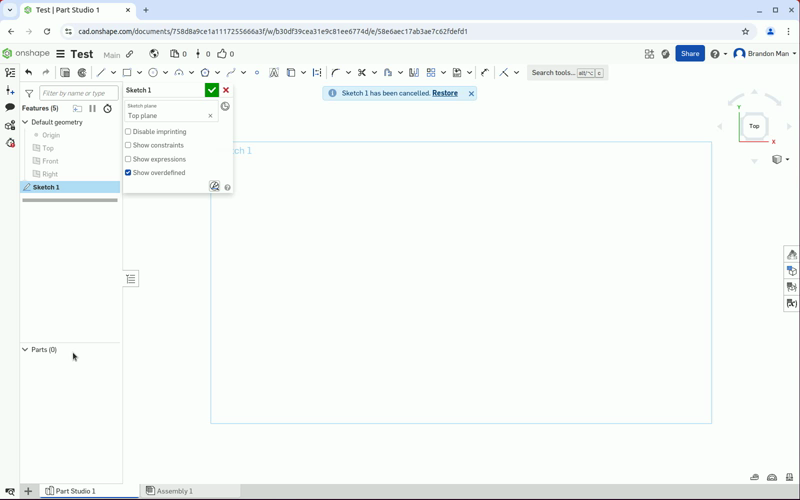
key(y)
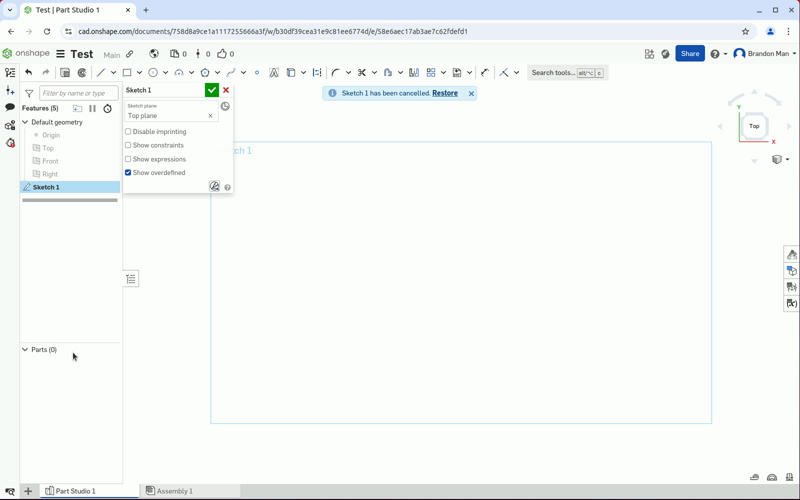
key(c)
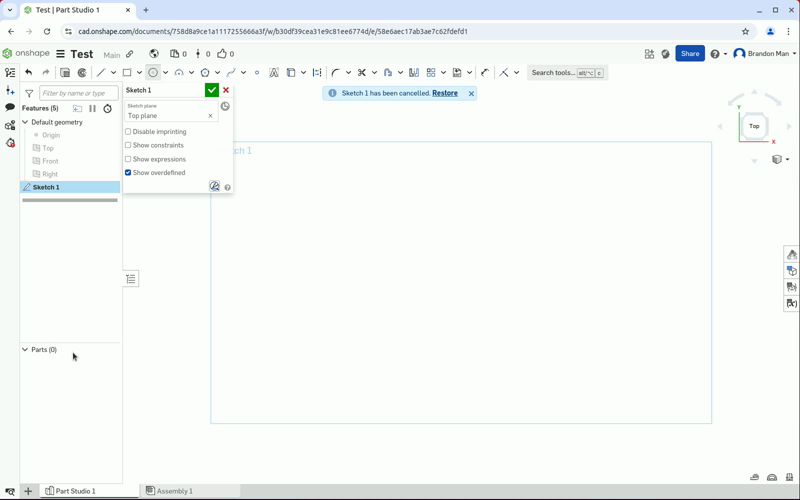
key_down(shift)
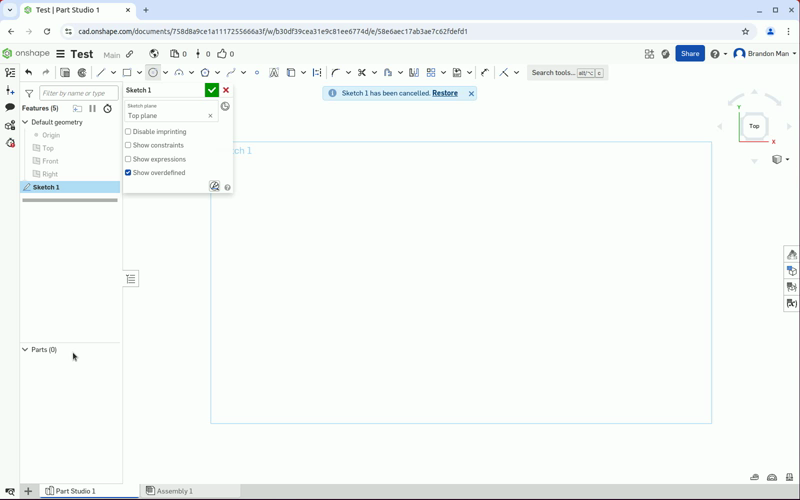
mouse_move(461, 282)
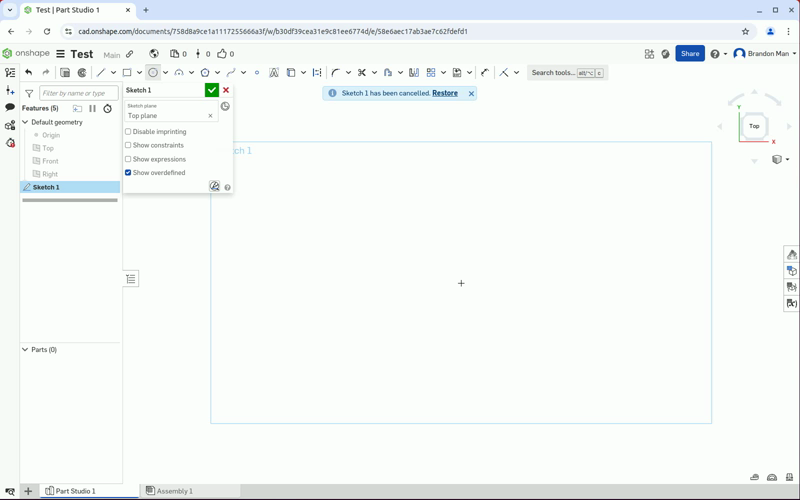
click(461, 282)
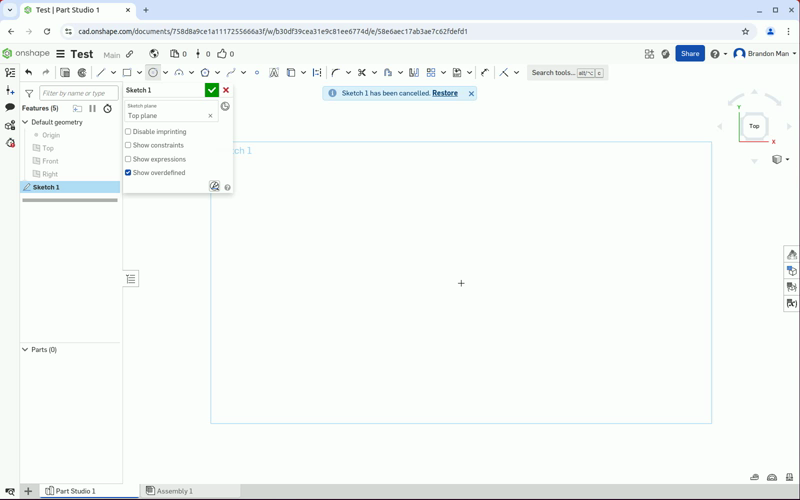
key_up(shift)
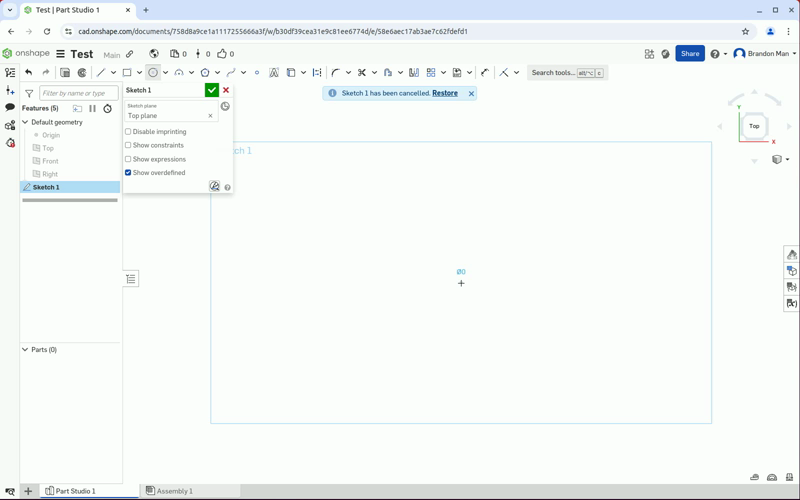
mouse_move(489, 282)
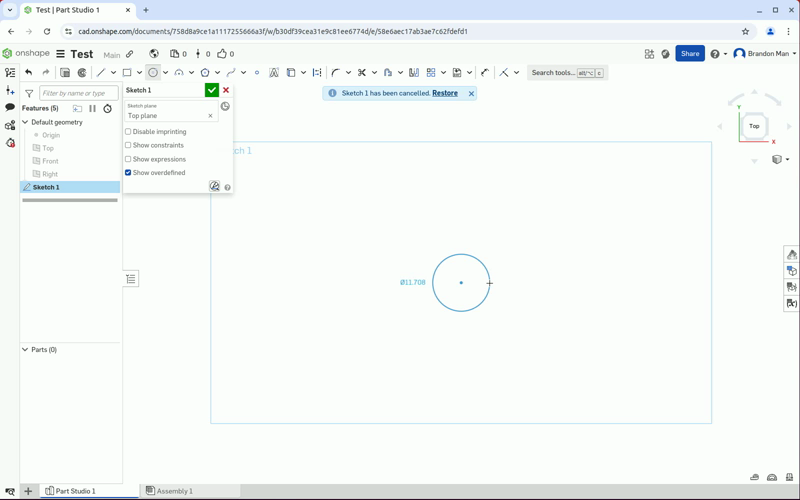
click(489, 282)
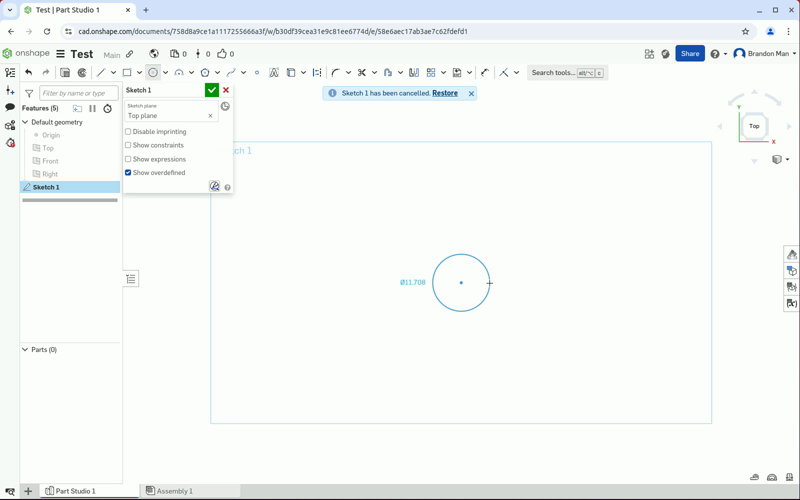
key(esc)
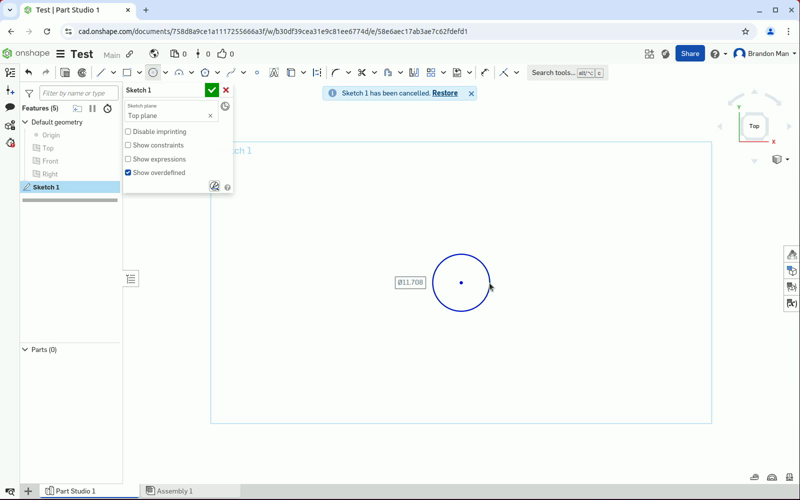
mouse_move(485, 285)
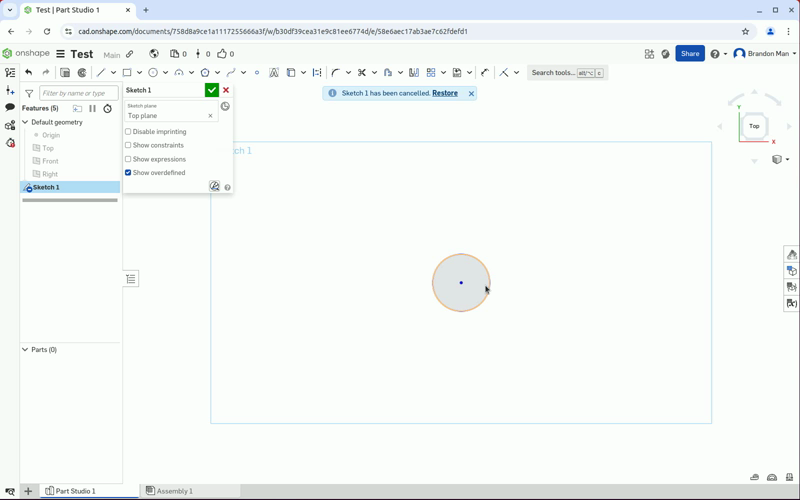
click(485, 285)
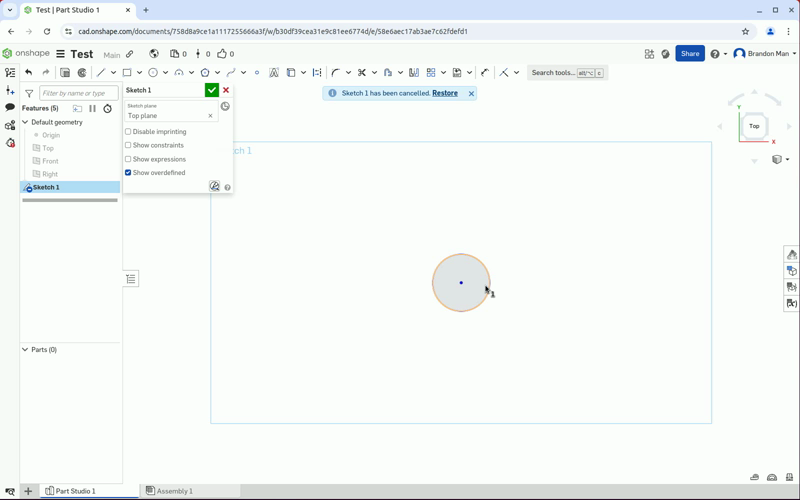
mouse_move(73, 352)
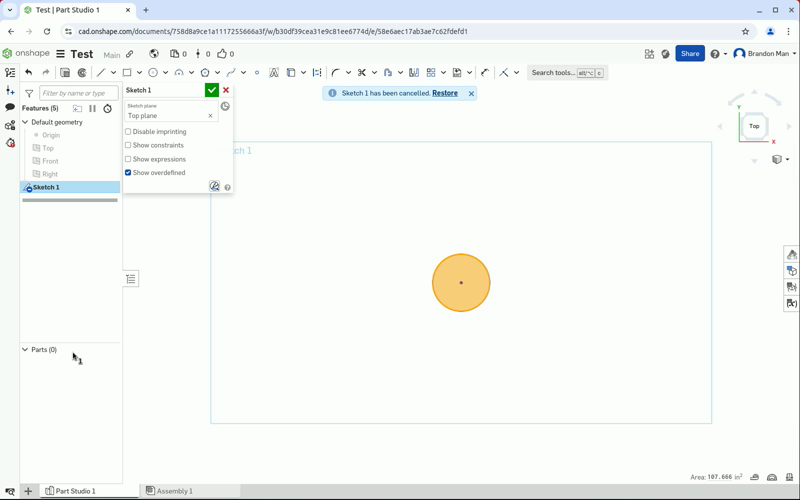
key(shift+y)
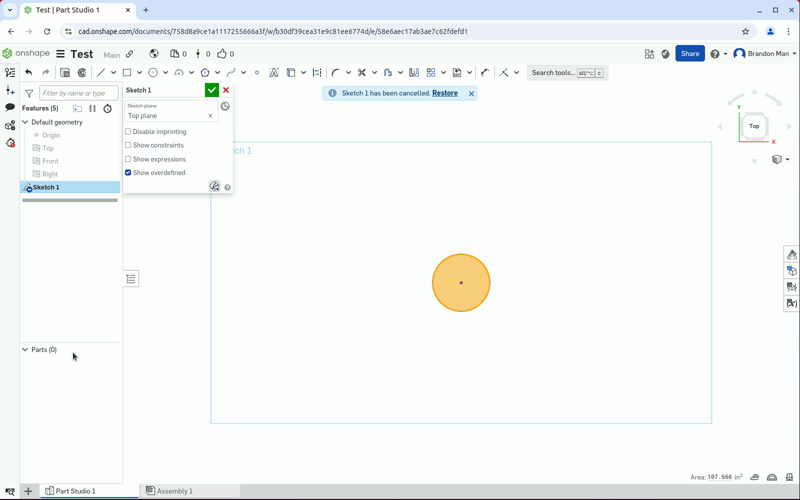
key(shift+e)
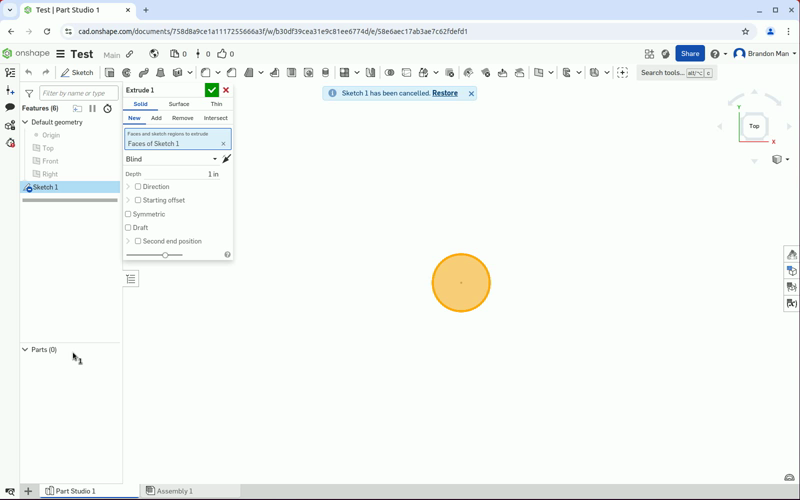
mouse_move(143, 106)
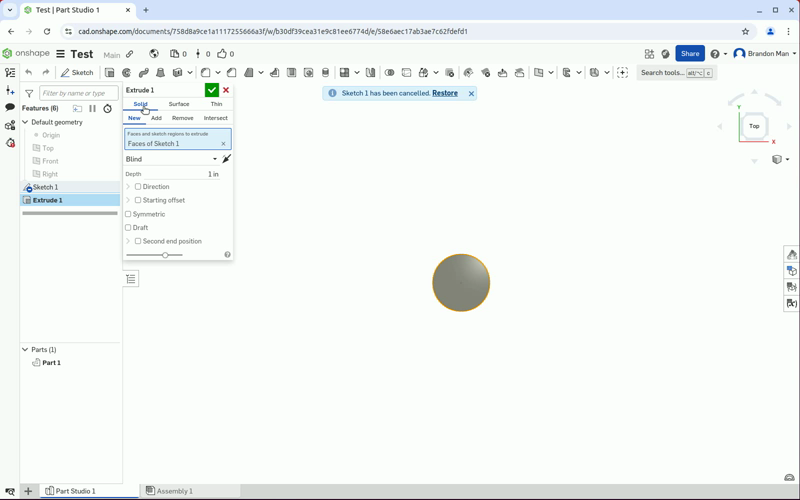
click(143, 106)
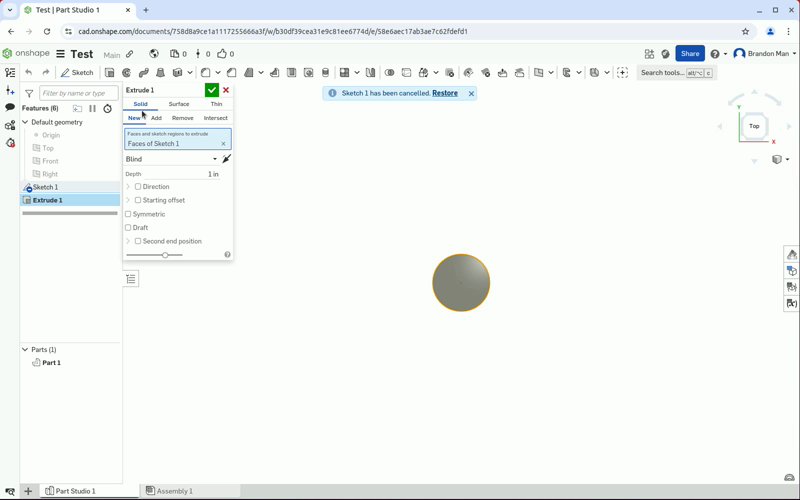
mouse_move(137, 120)
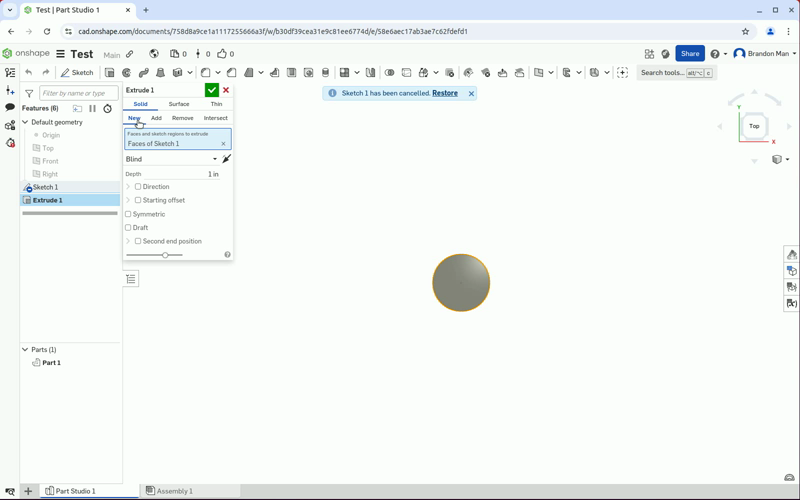
click(137, 120)
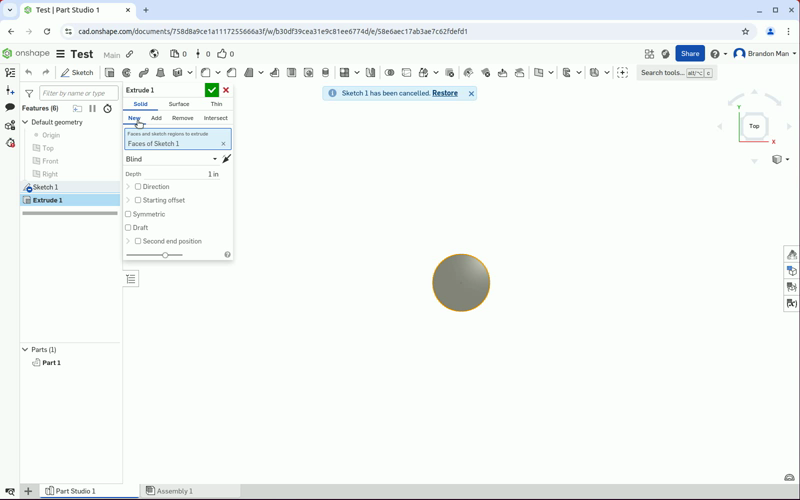
key(tab, 4)
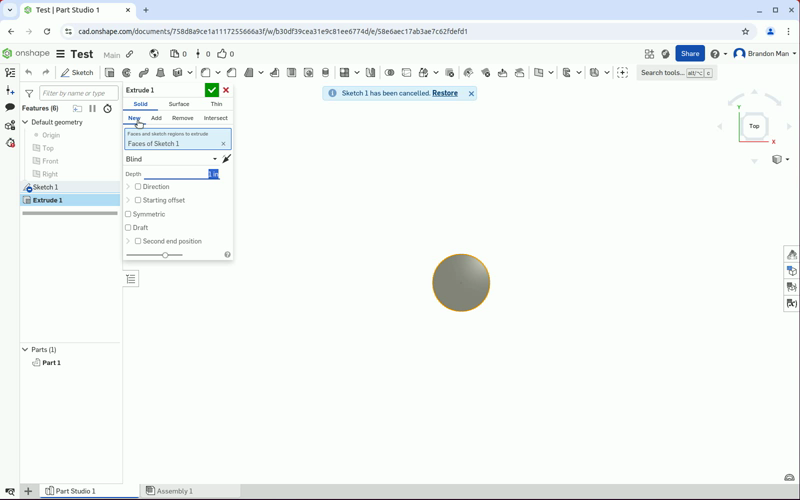
text(6.258)
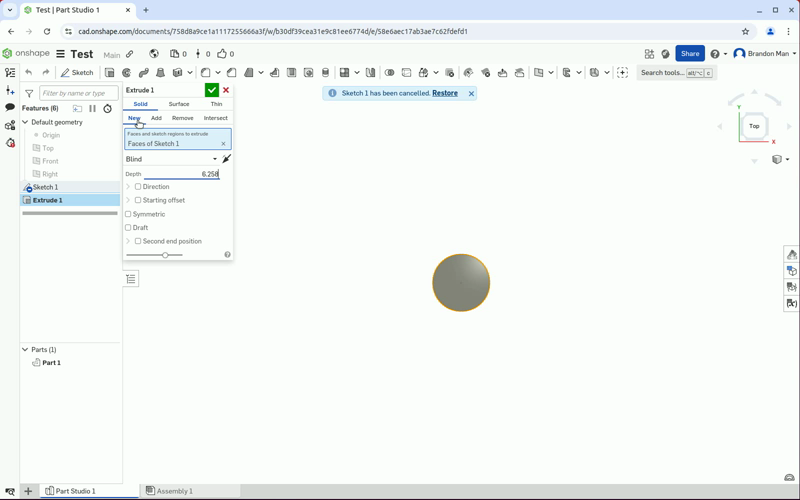
key(enter)
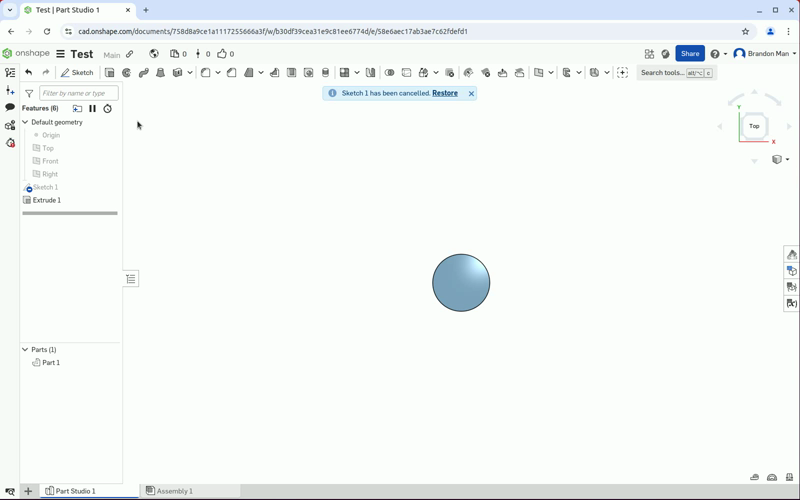
key(shift+h)
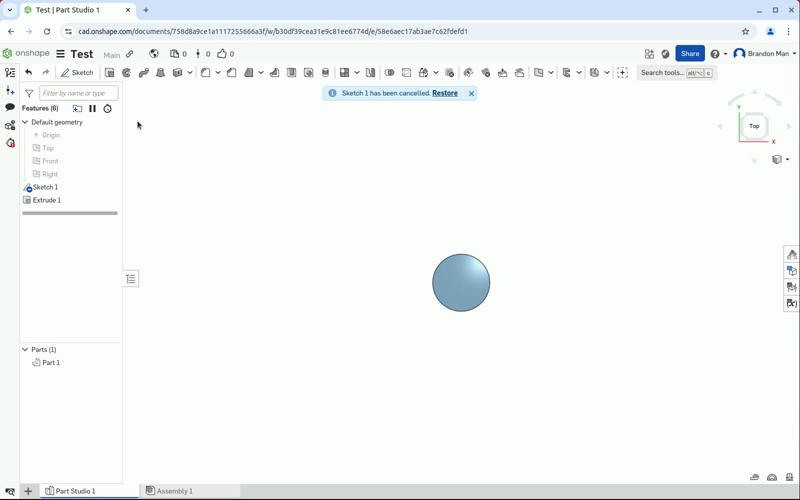
key(shift+h)
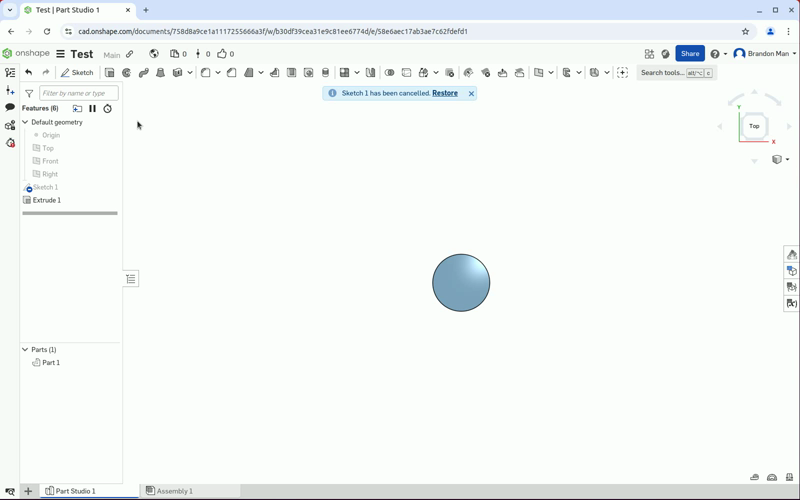
mouse_move(73, 189)
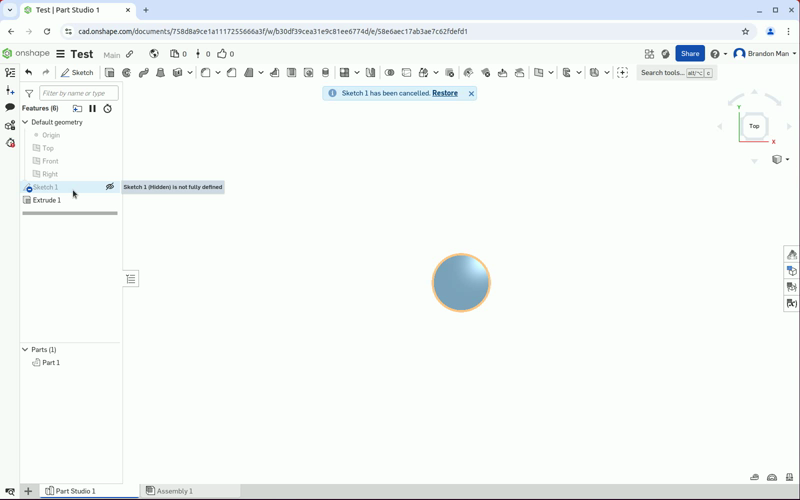
click(73, 189)
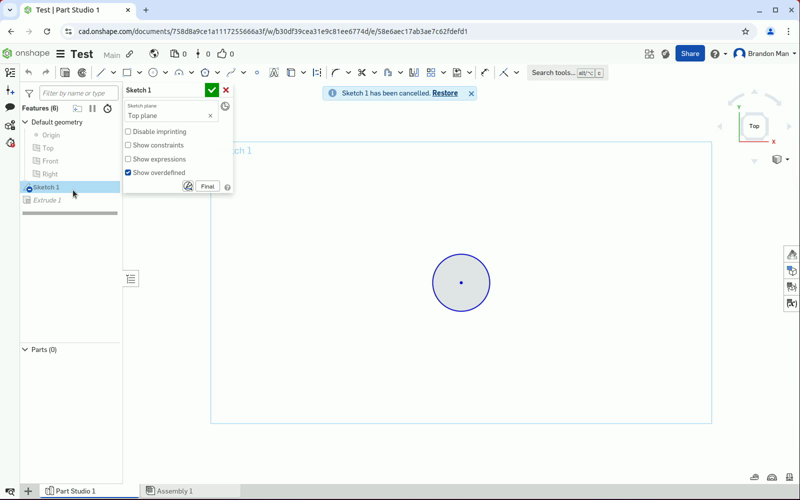
mouse_move(229, 92)
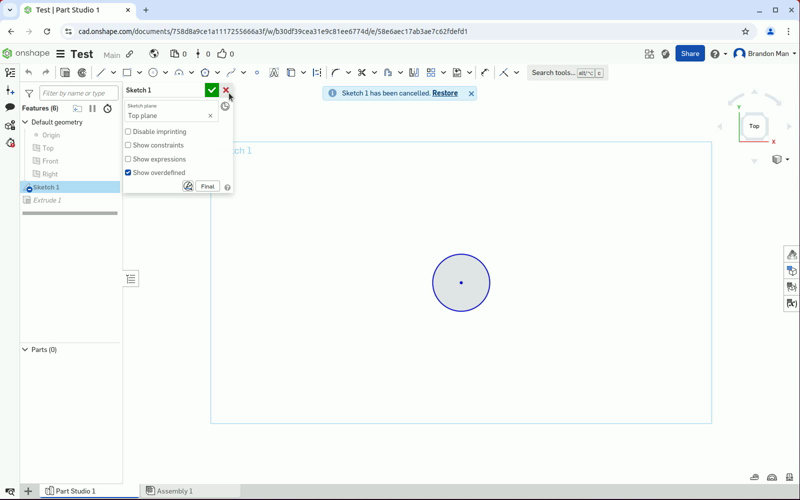
click(229, 92)
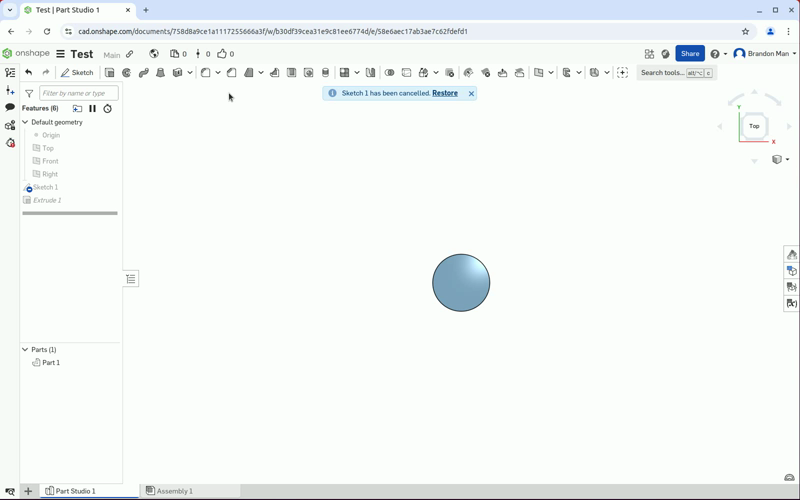
mouse_move(541, 75)
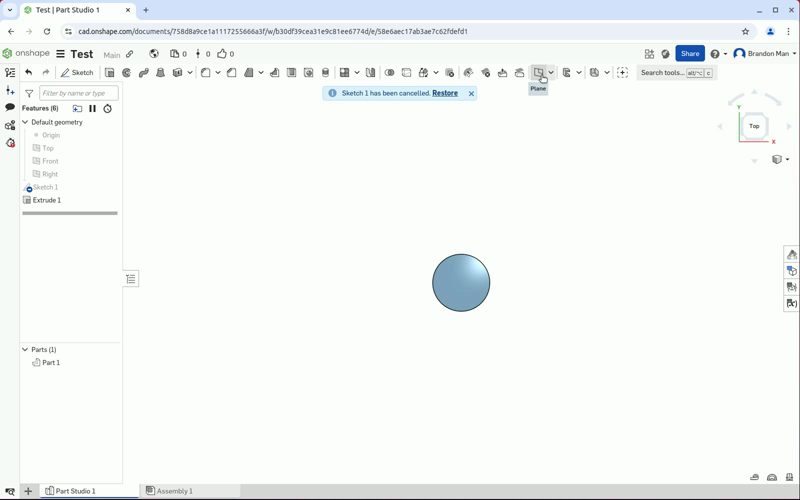
click(541, 75)
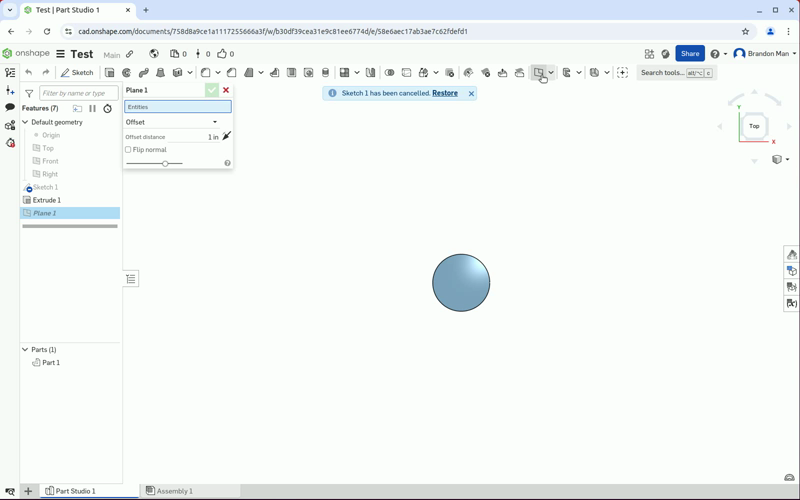
mouse_move(73, 150)
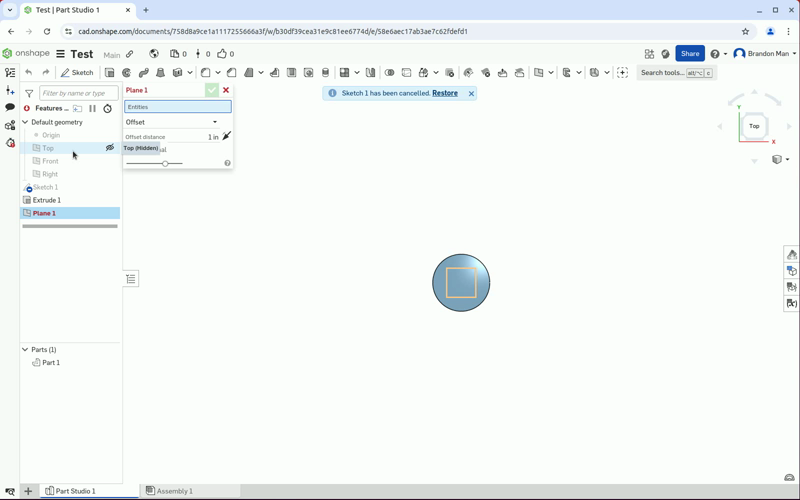
click(73, 150)
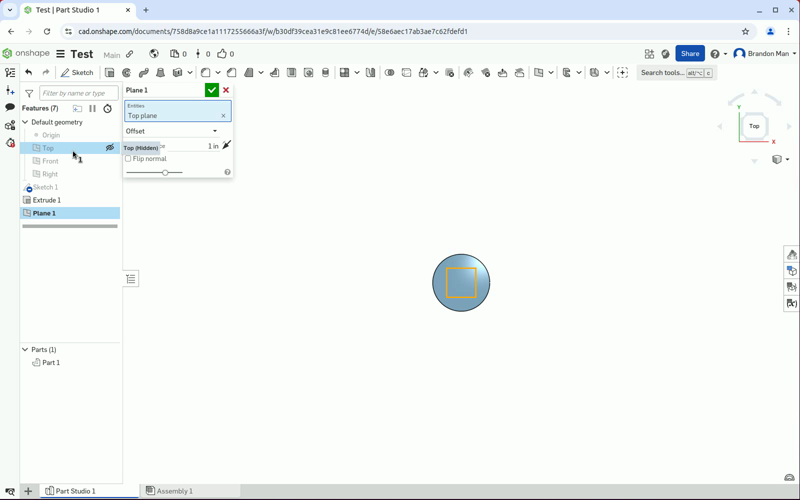
key(tab, 2)
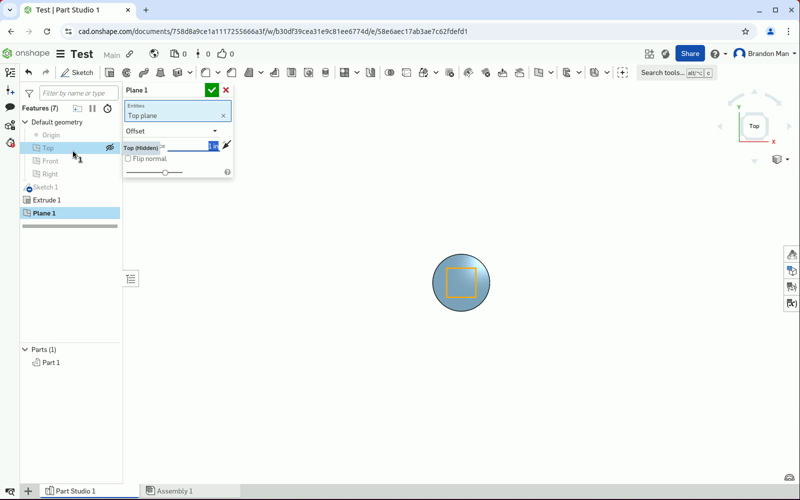
text(6.255)
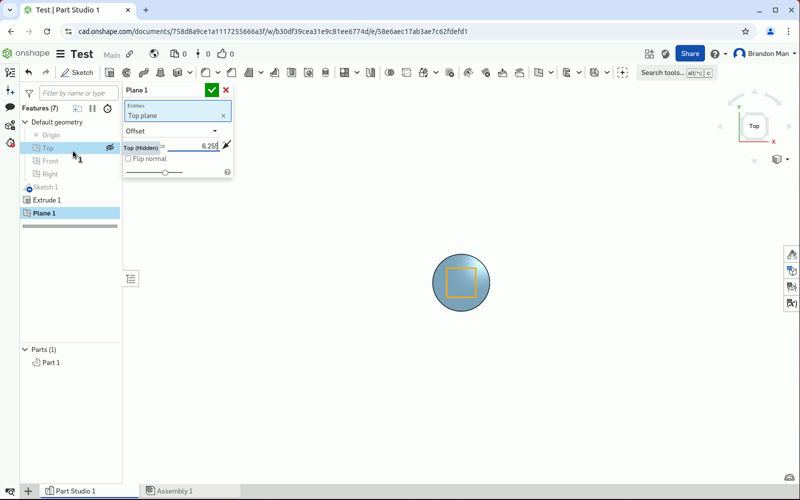
key(enter, 2)
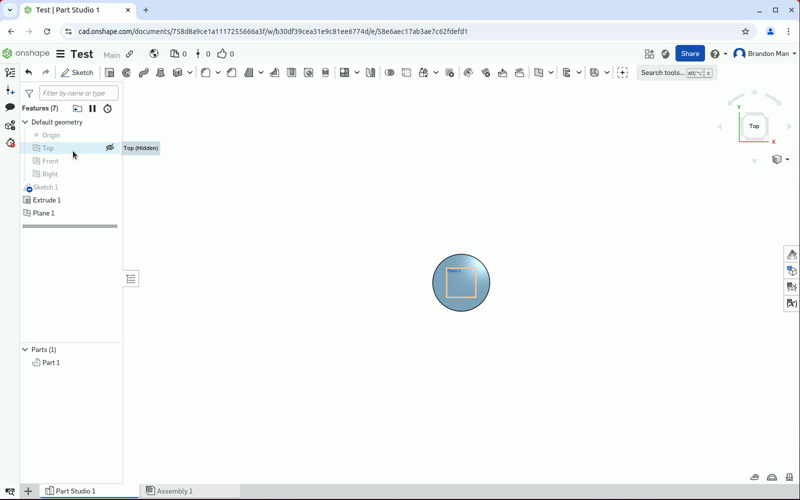
key(shift+s)
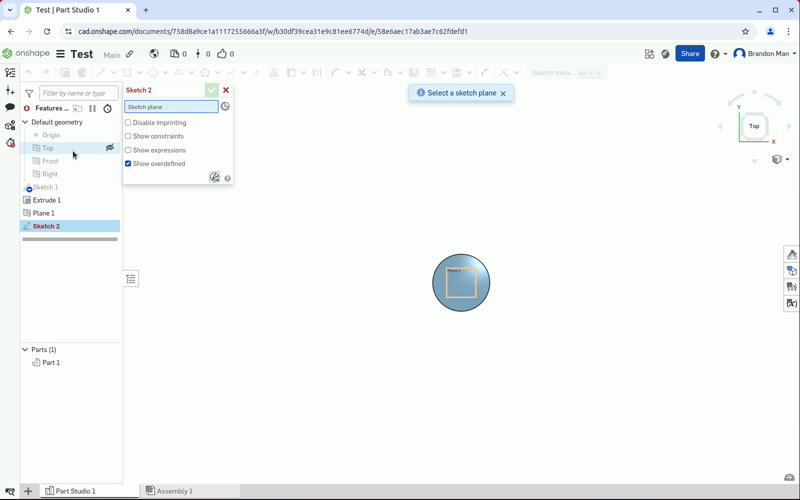
mouse_move(73, 215)
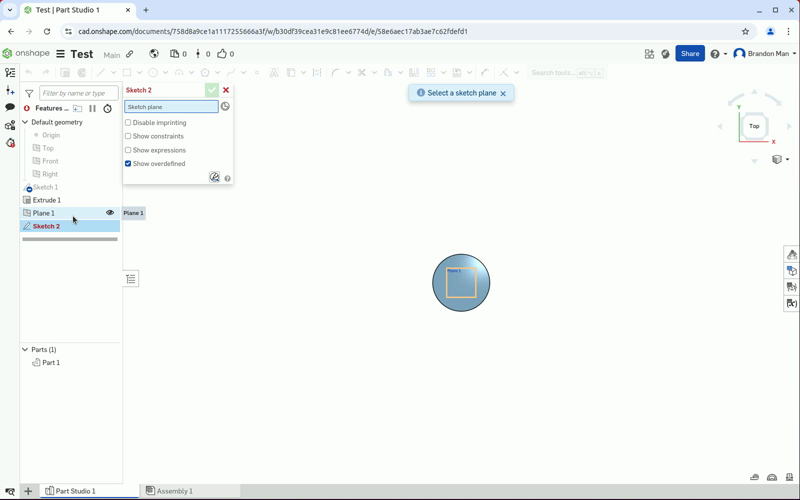
click(73, 215)
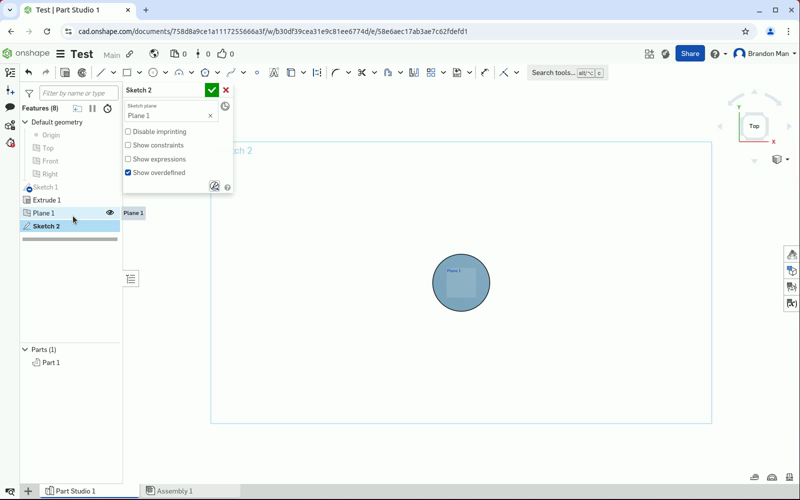
mouse_move(73, 352)
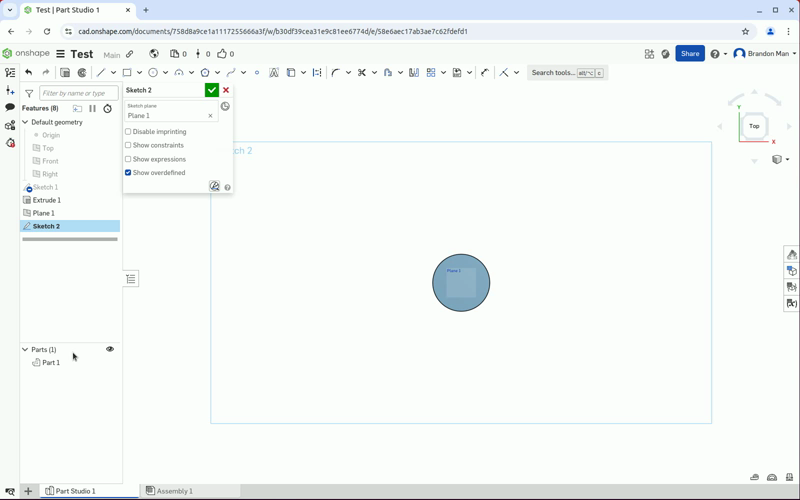
key(y)
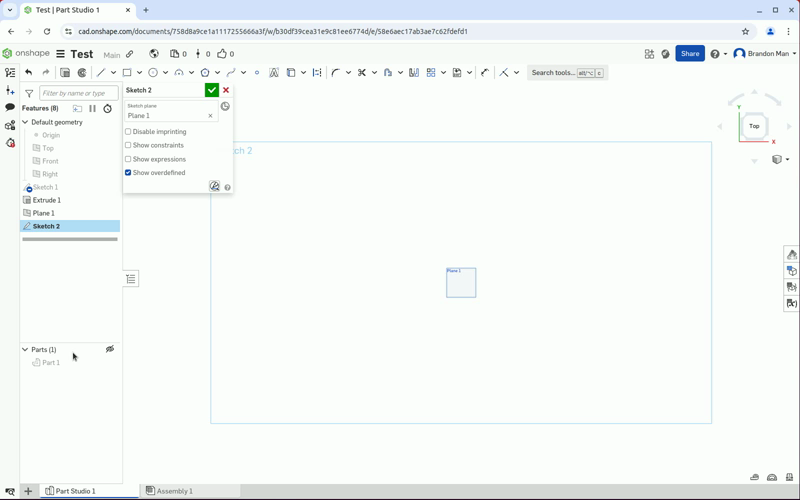
key(c)
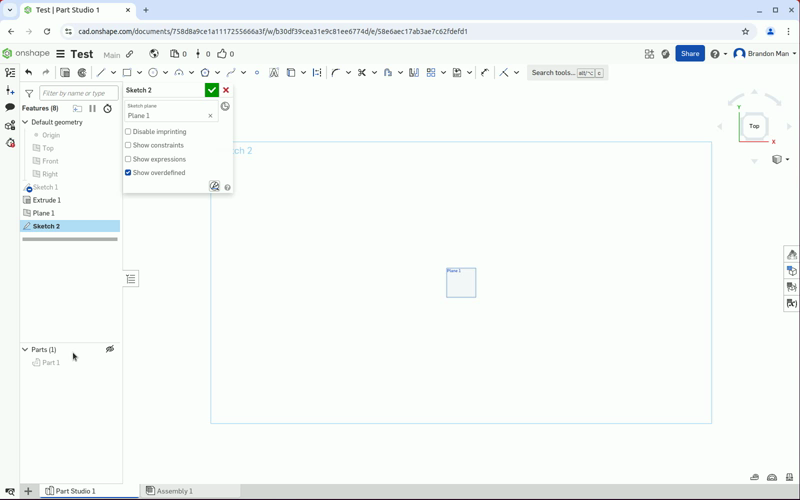
key_down(shift)
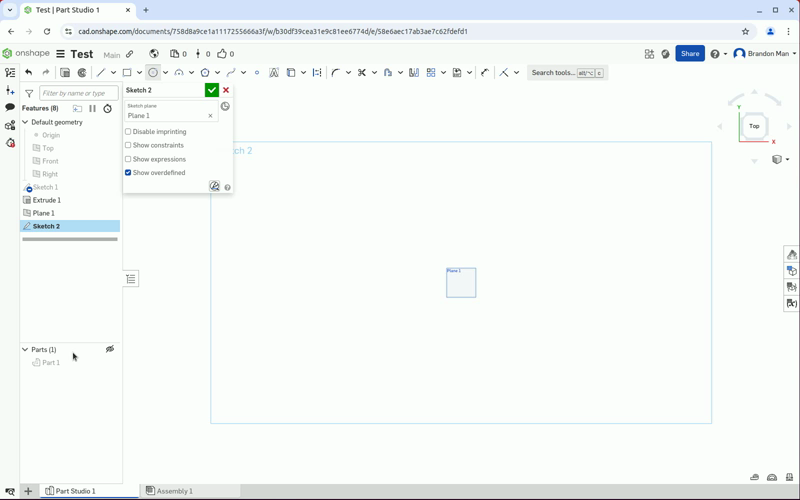
mouse_move(460, 282)
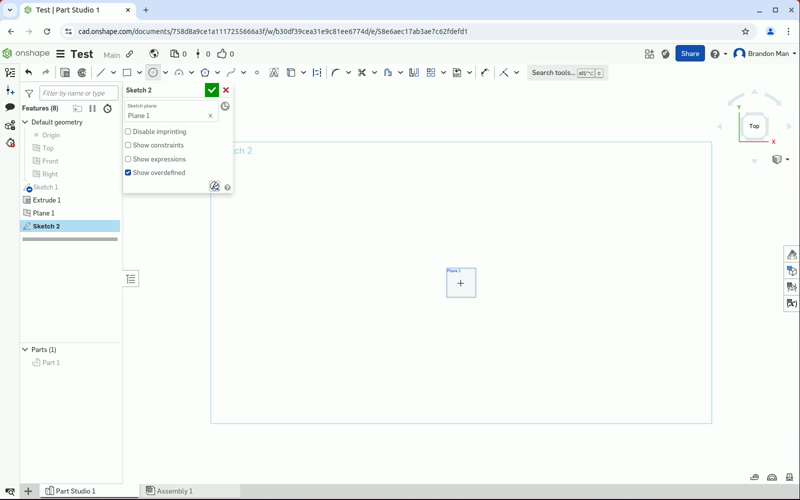
click(460, 282)
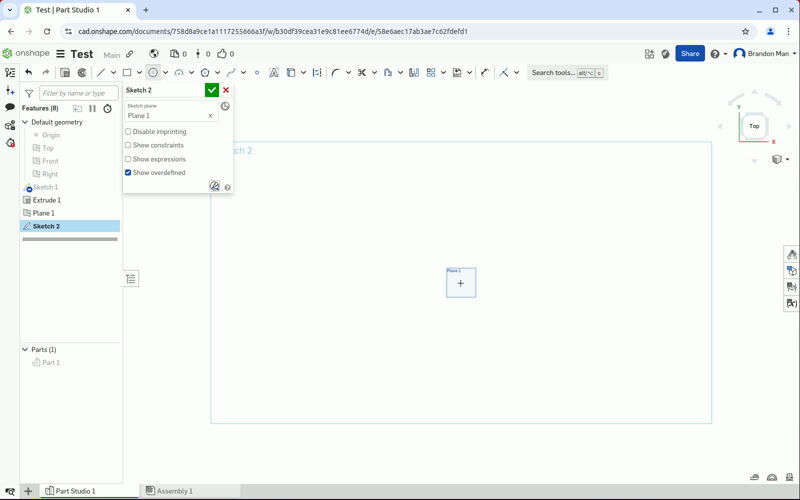
key_up(shift)
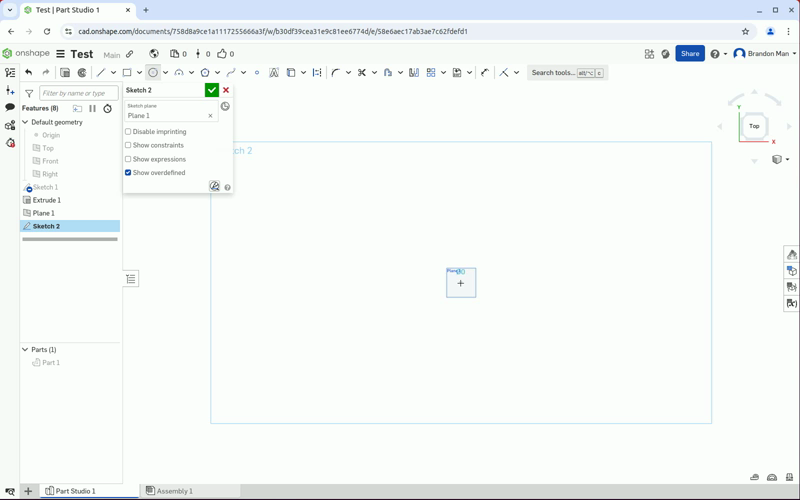
mouse_move(484, 282)
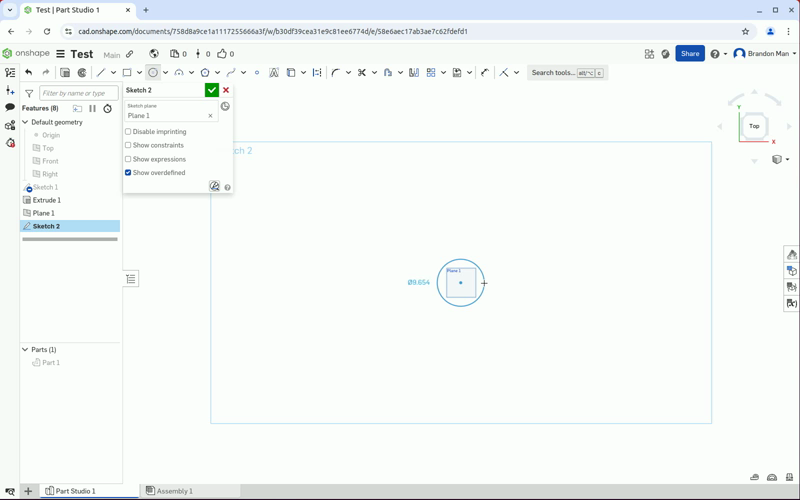
click(484, 282)
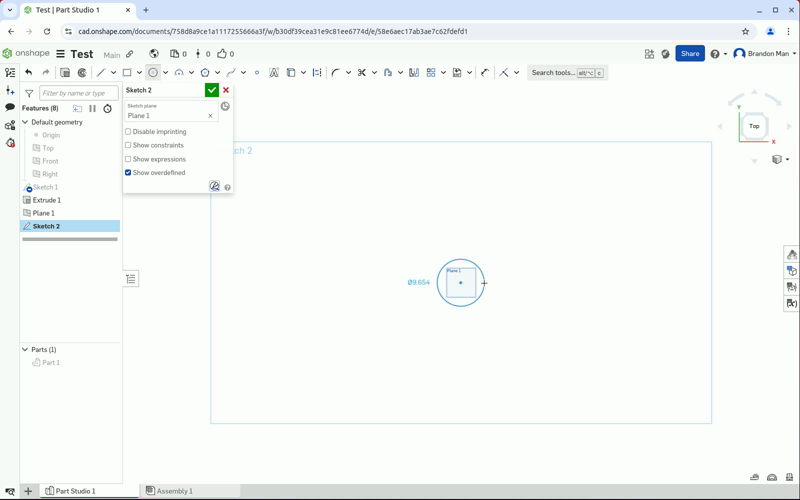
key(esc)
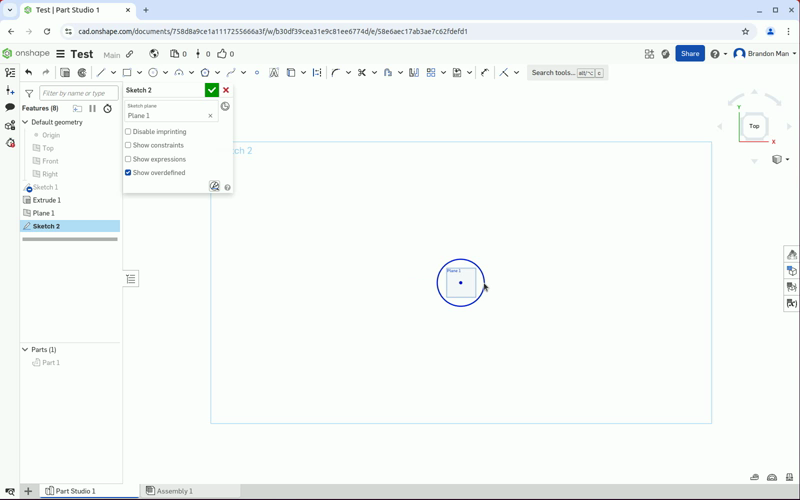
mouse_move(456, 291)
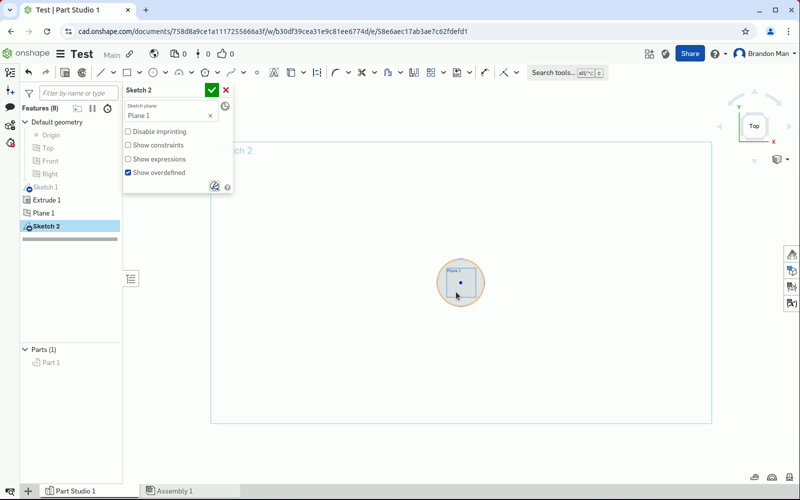
scroll(6)
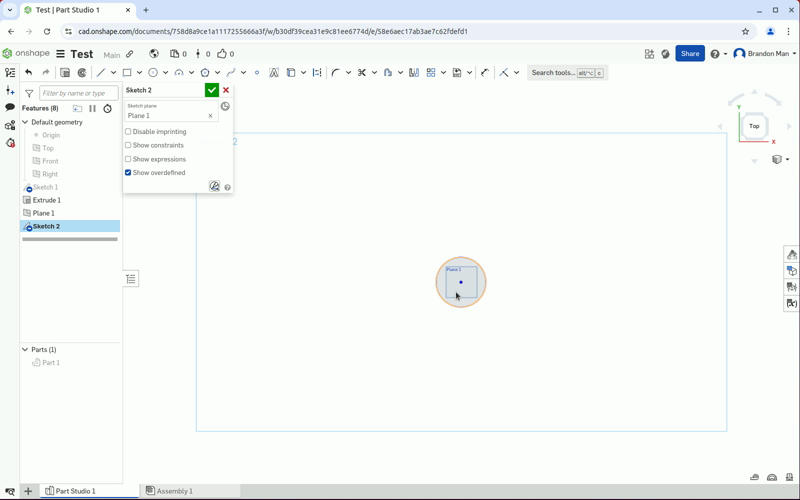
scroll(6)
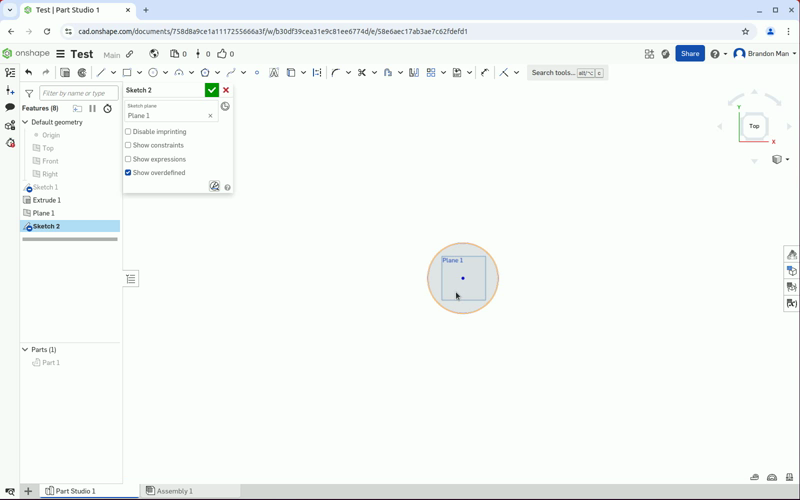
scroll(6)
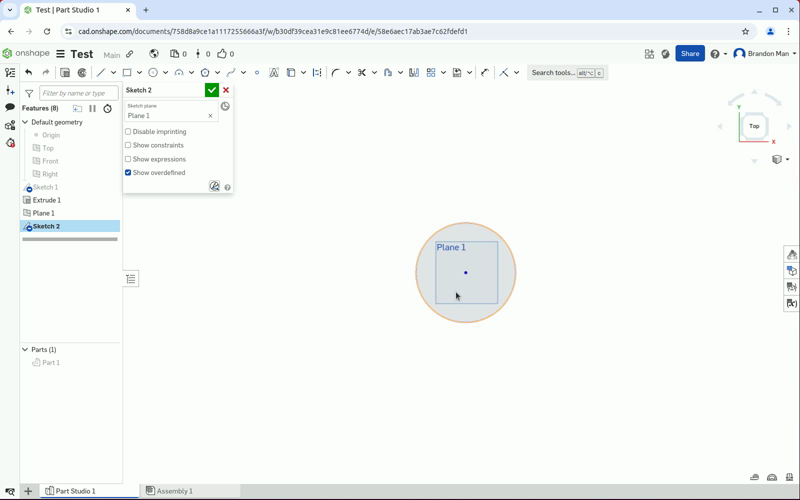
scroll(6)
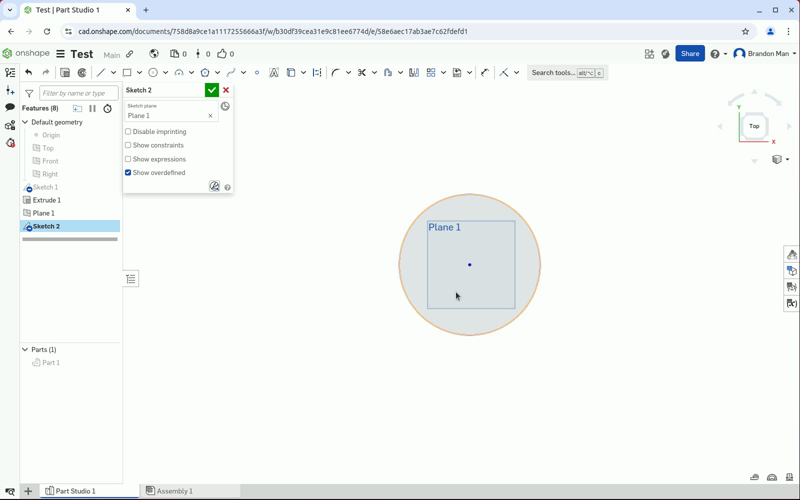
scroll(6)
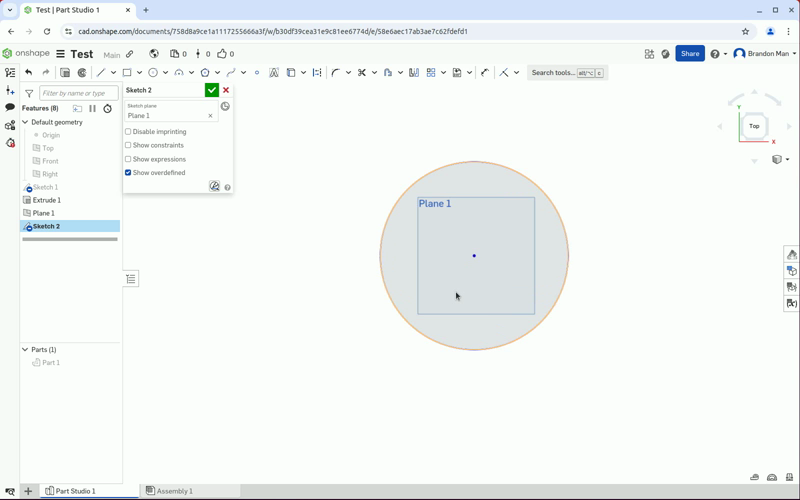
scroll(6)
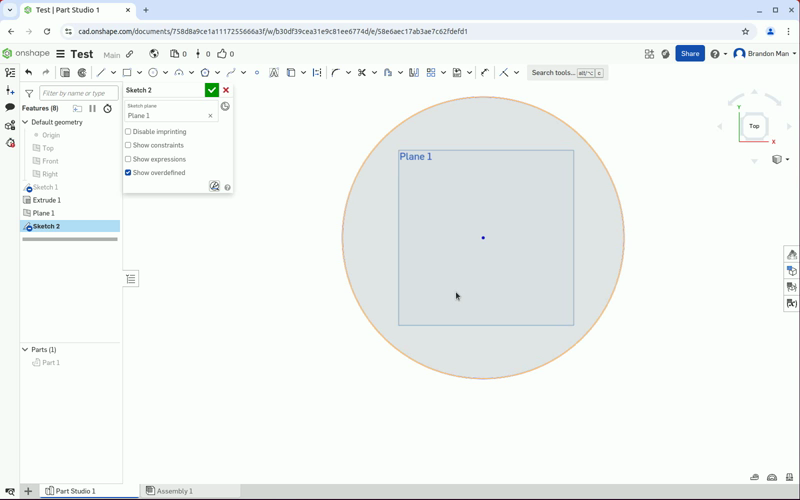
scroll(6)
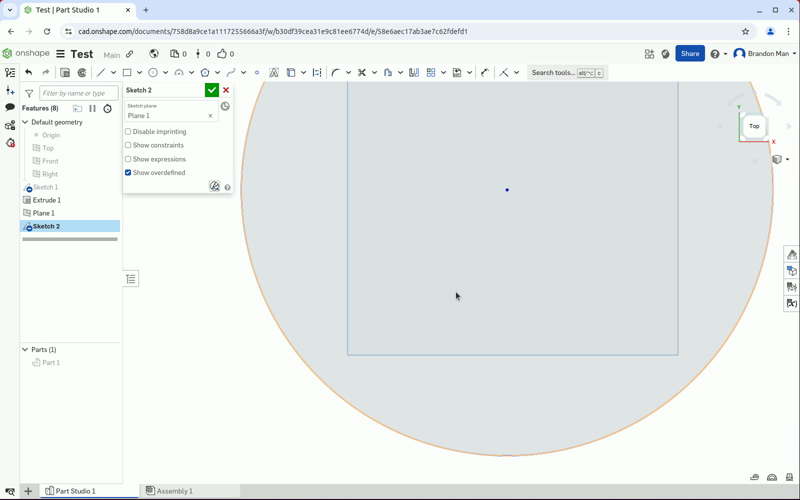
click(456, 291)
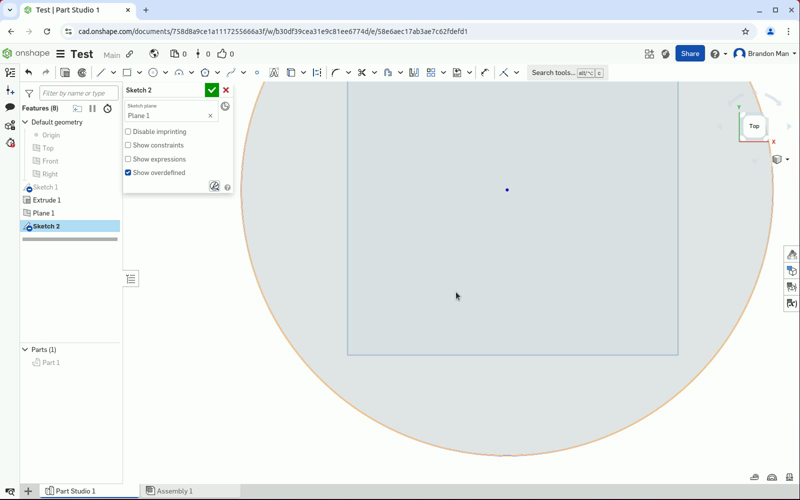
scroll(-6)
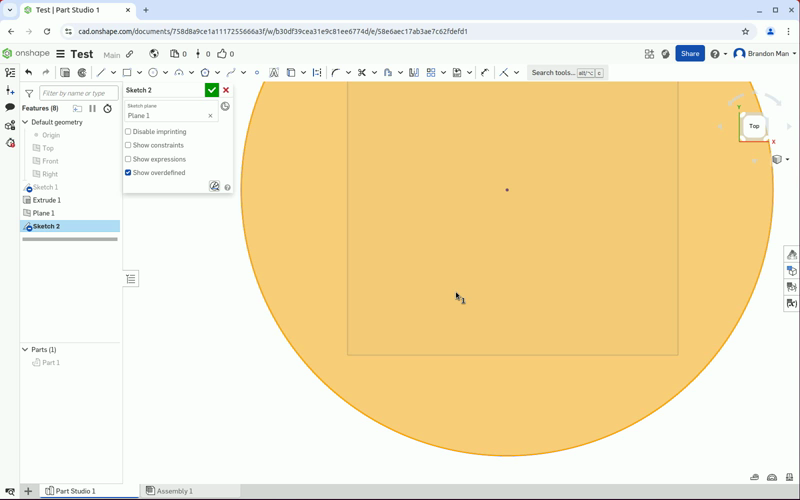
scroll(-6)
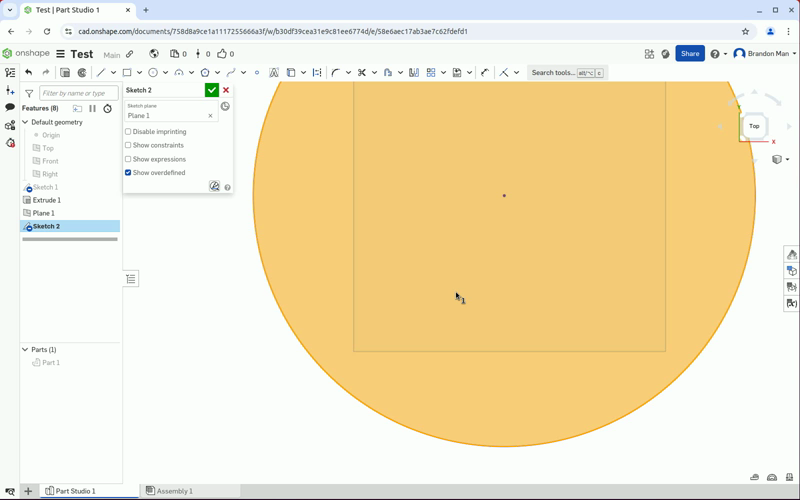
scroll(-6)
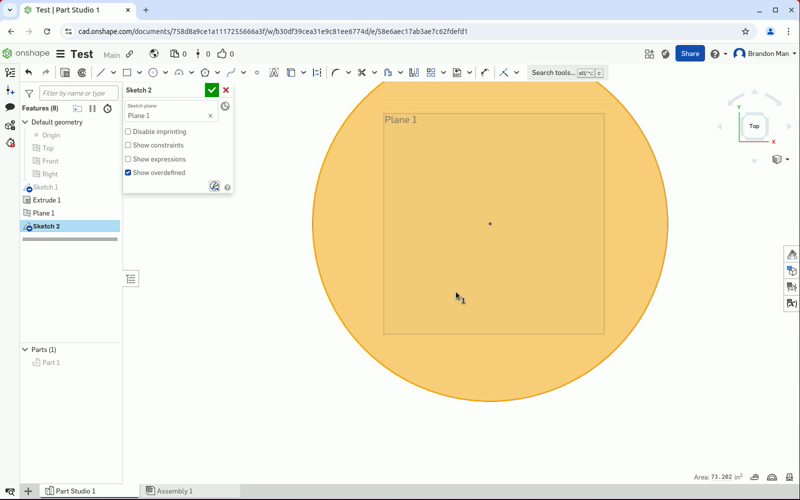
scroll(-6)
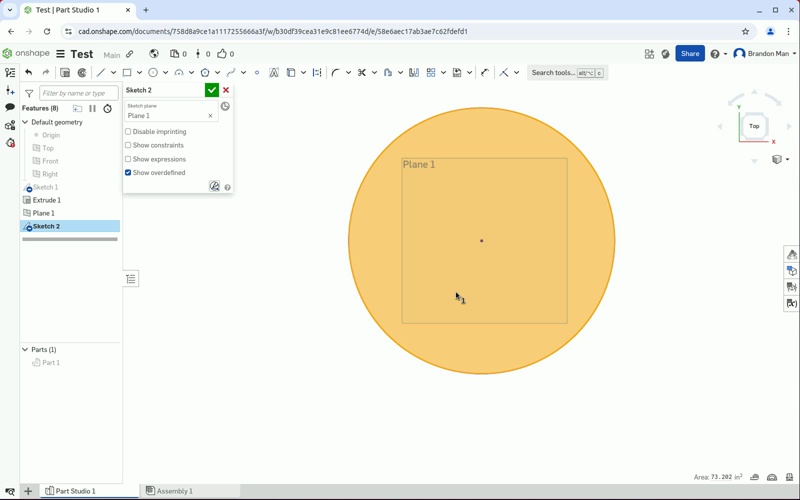
scroll(-6)
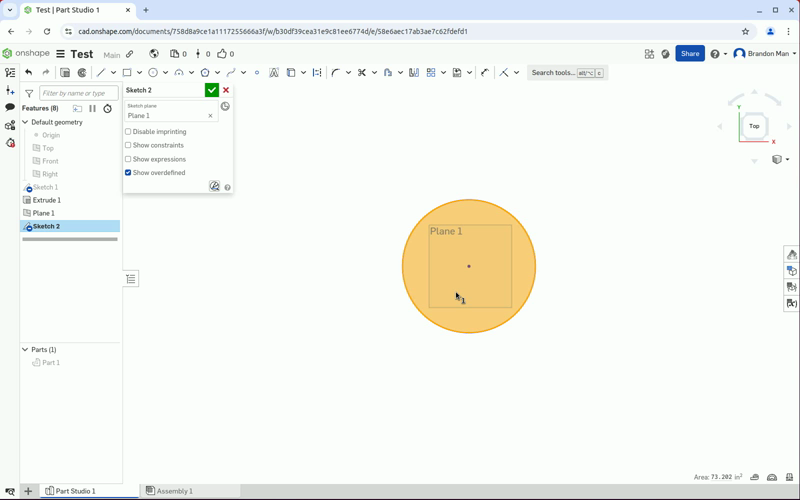
scroll(-6)
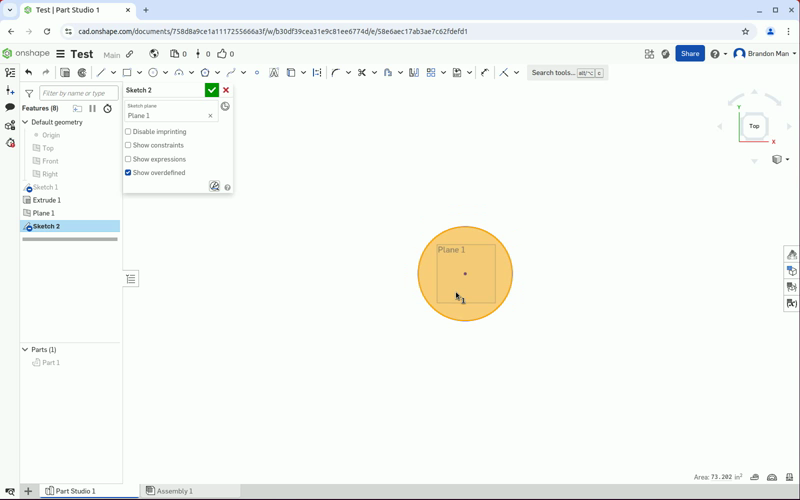
scroll(-6)
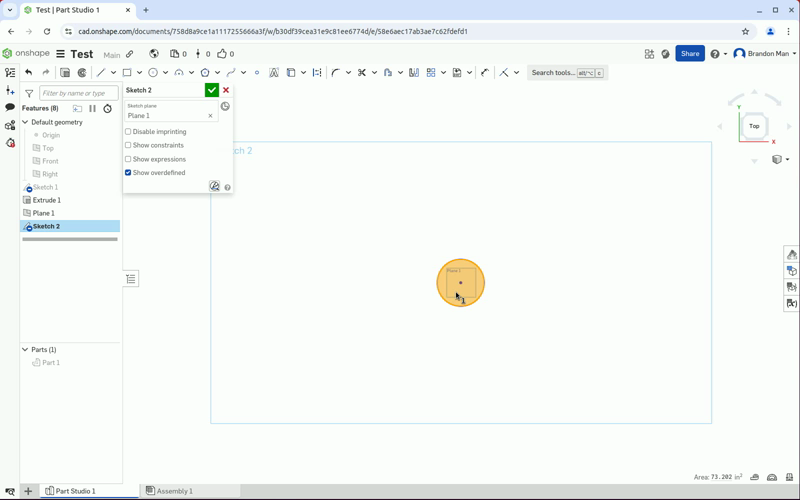
mouse_move(73, 352)
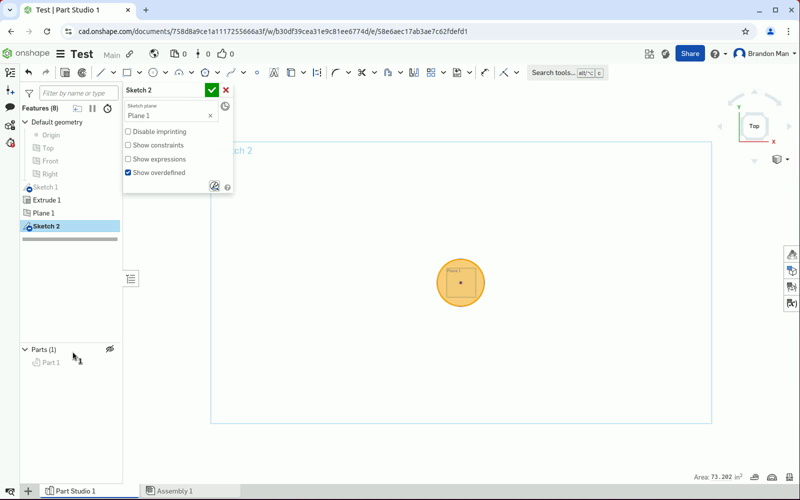
key(shift+y)
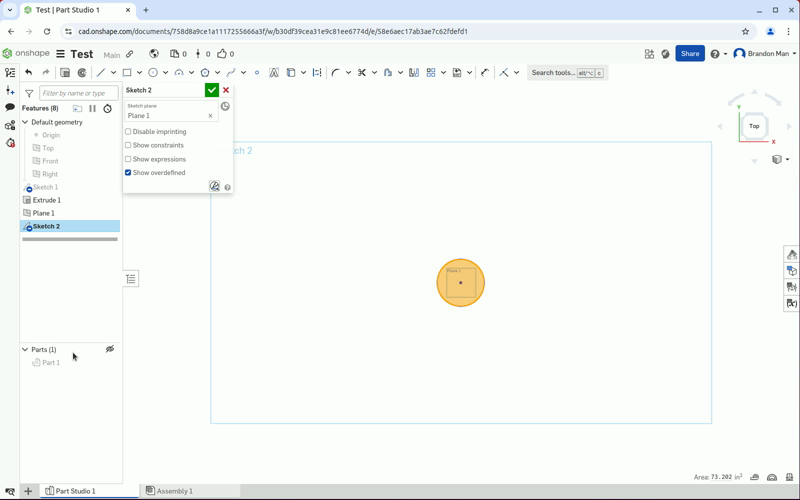
key(shift+e)
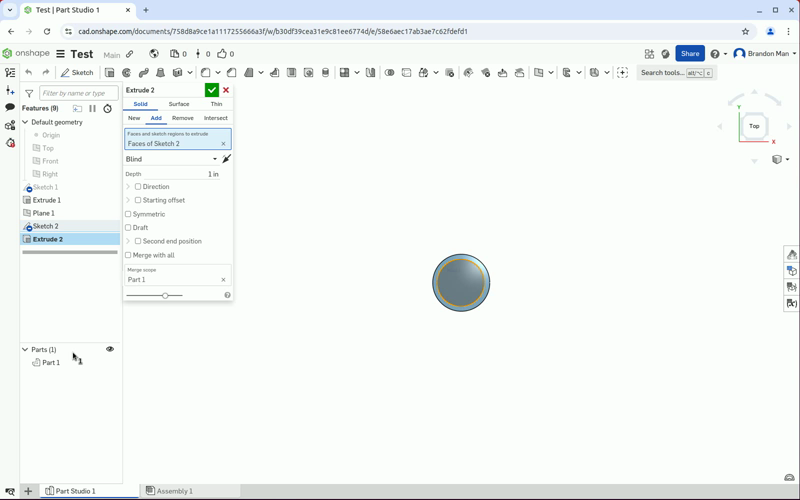
mouse_move(143, 106)
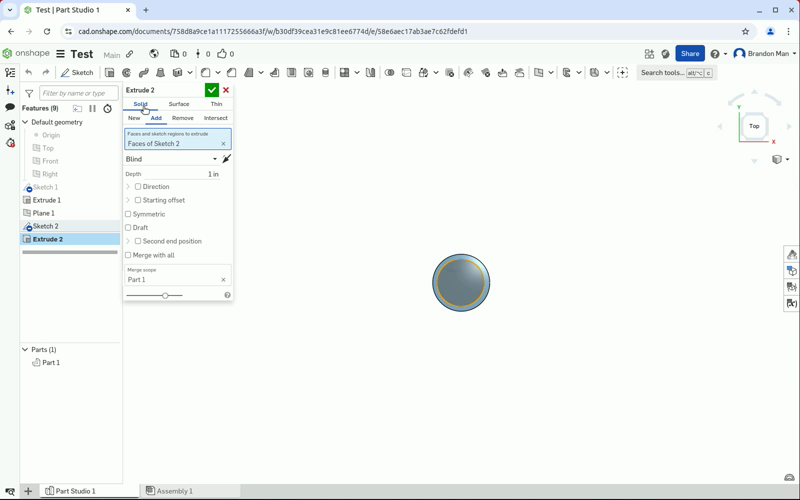
click(143, 106)
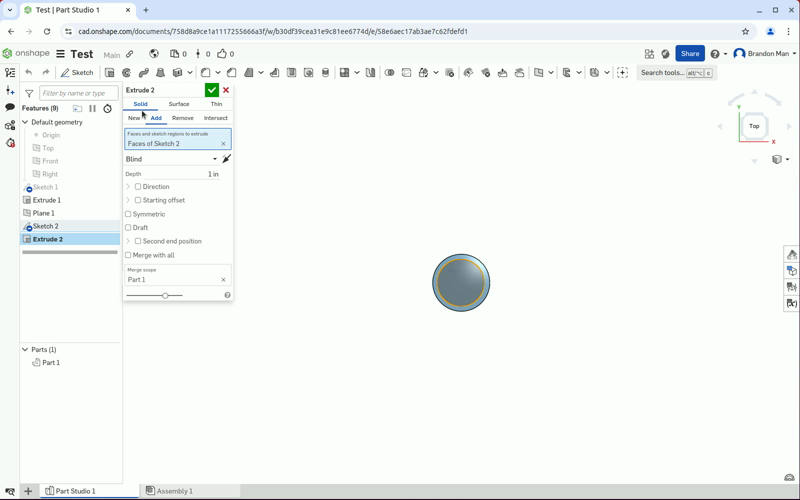
mouse_move(137, 120)
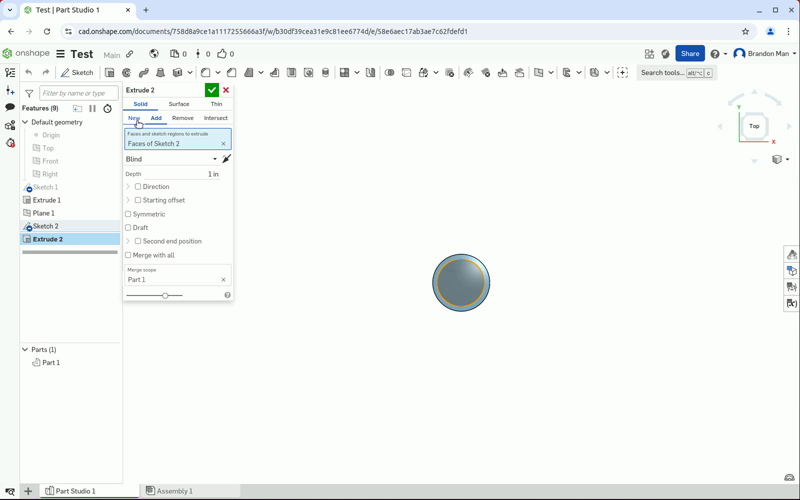
click(137, 120)
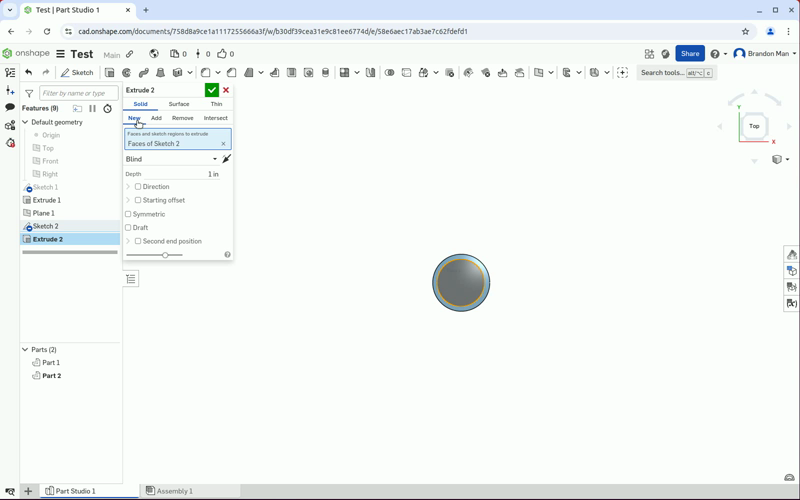
key(tab, 4)
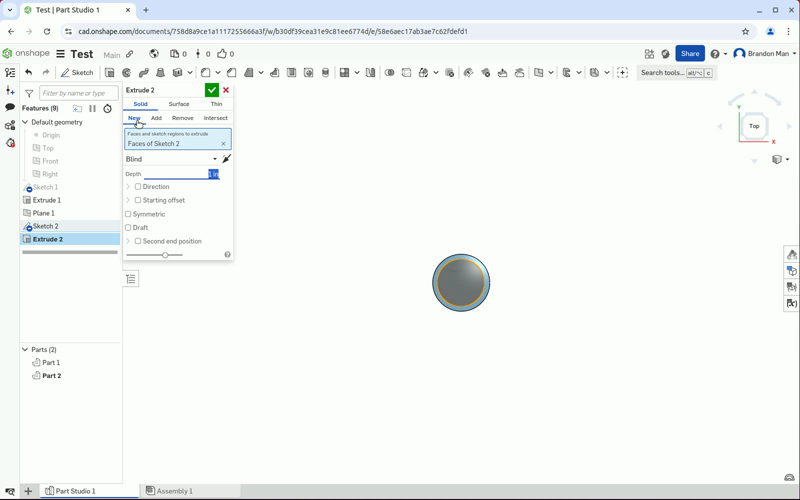
text(16.85)
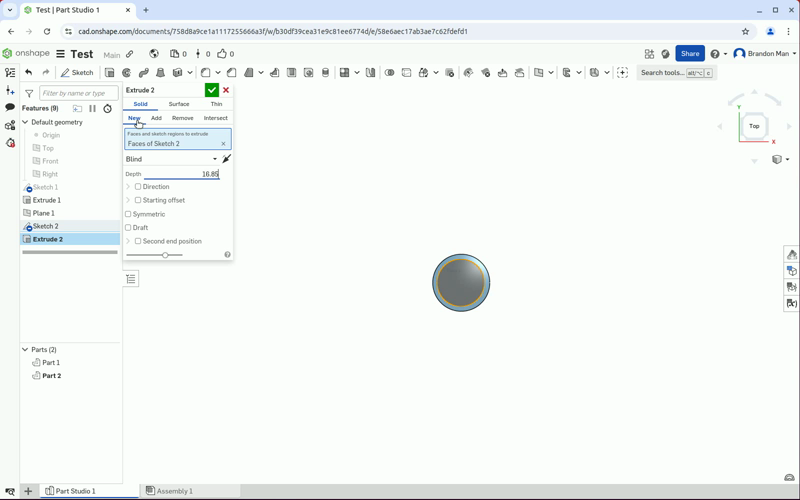
key(enter)
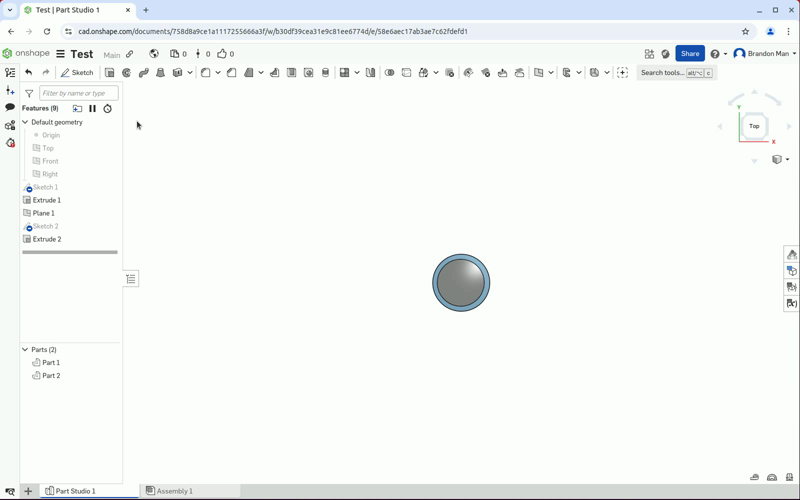
key(shift+h)
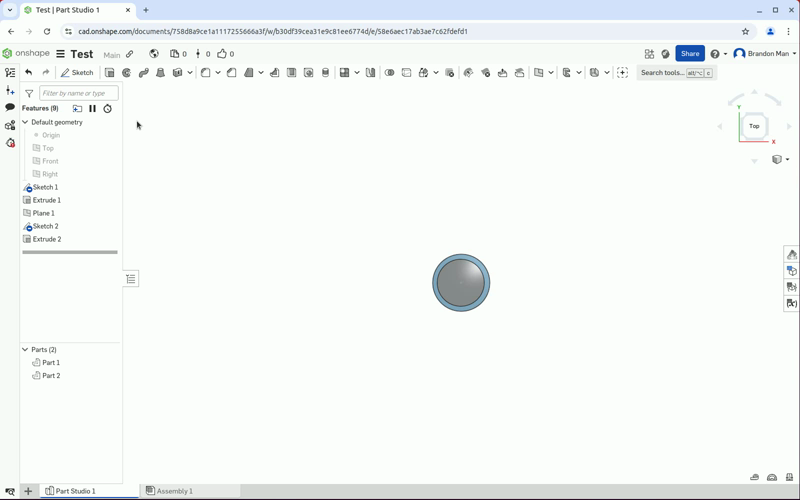
key(shift+h)
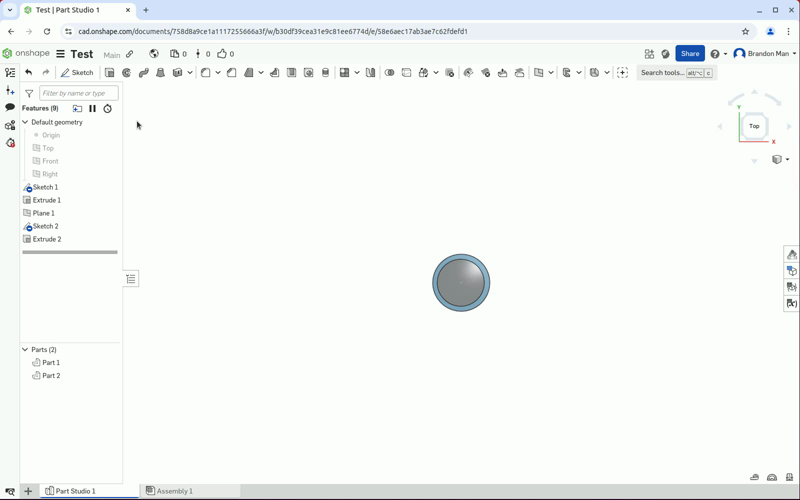
key(shift+7)
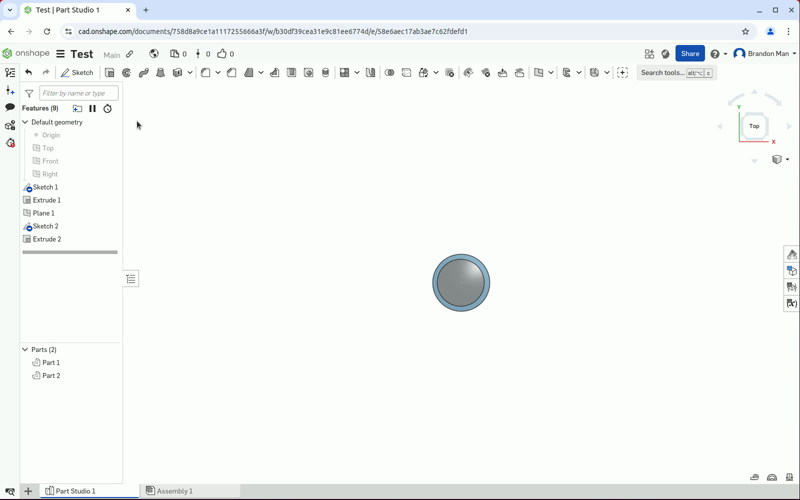
key(up, 3)
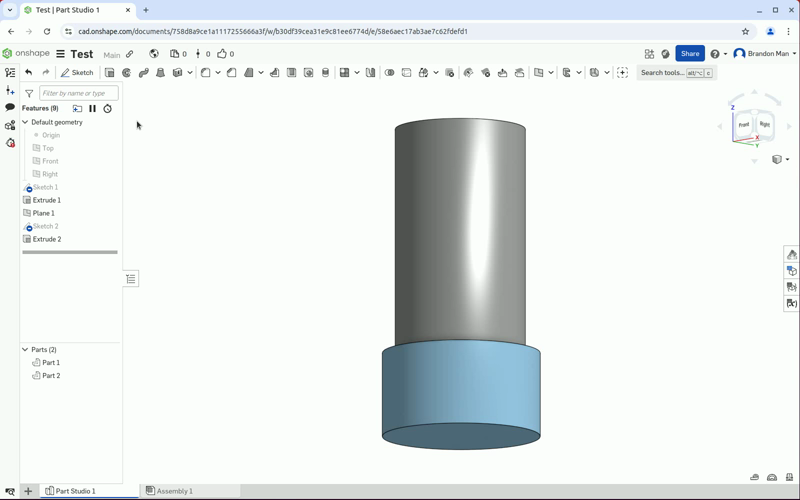
key(left, 3)
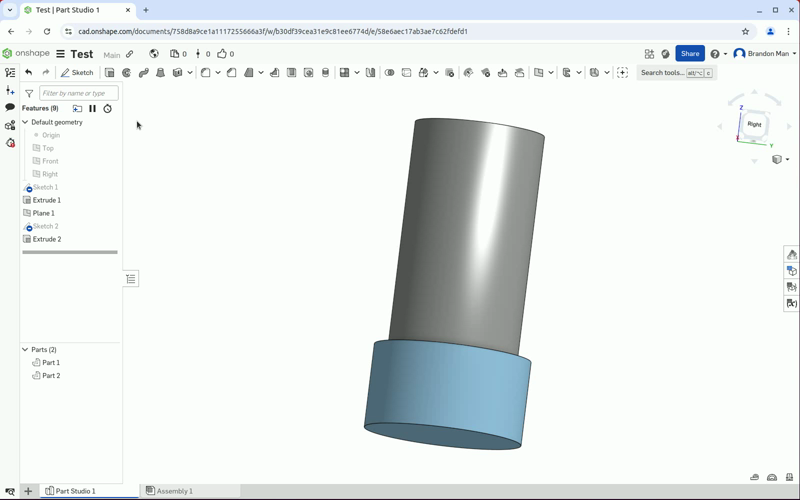
key(right, 3)
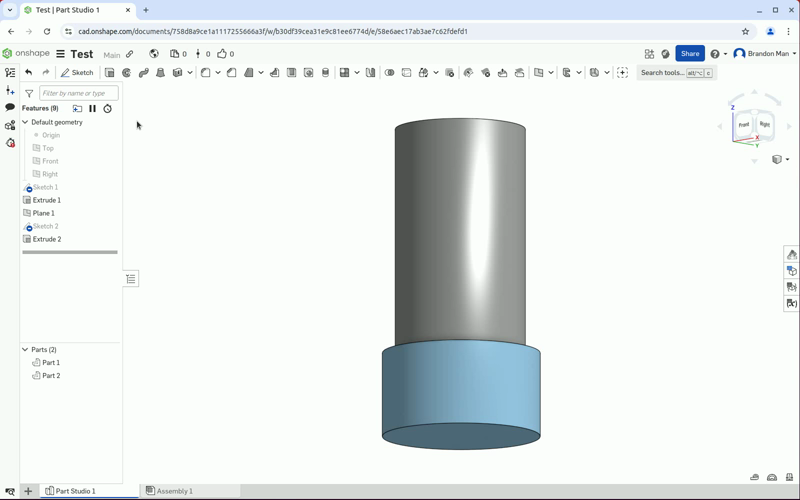
key(down, 3)
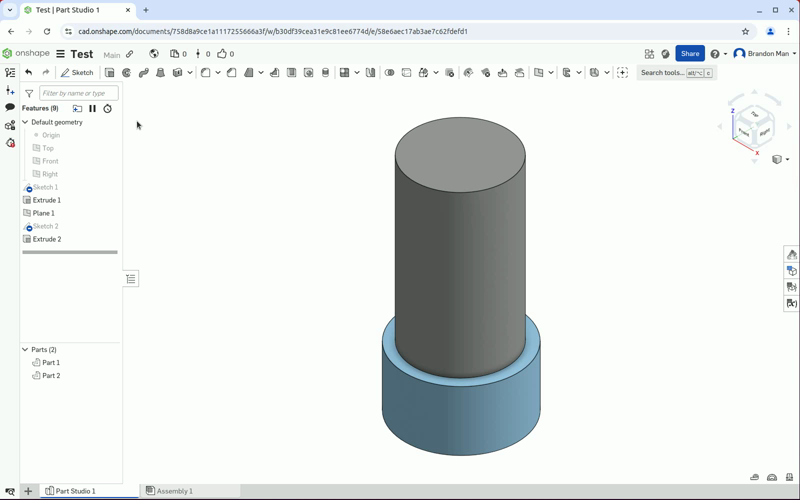
mouse_move(73, 189)
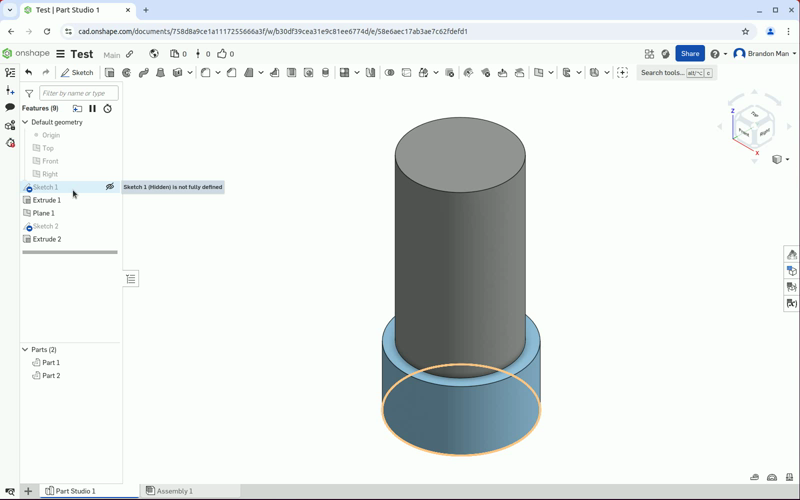
click(73, 189)